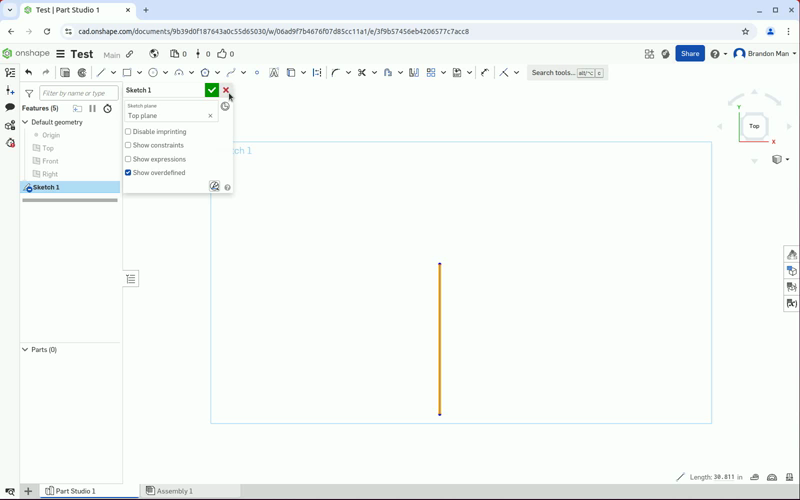
key(shift+h)
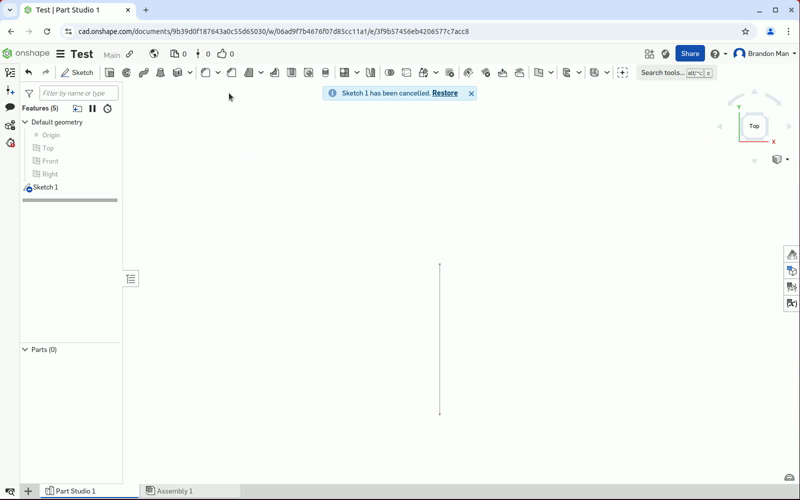
key(shift+s)
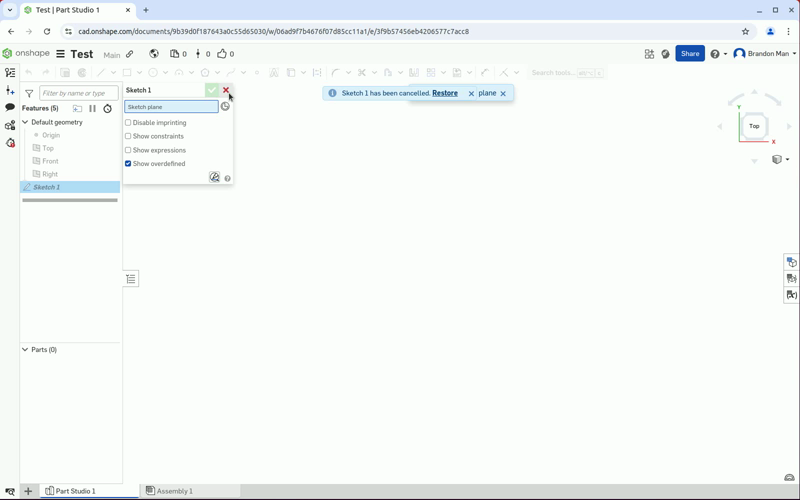
mouse_move(73, 150)
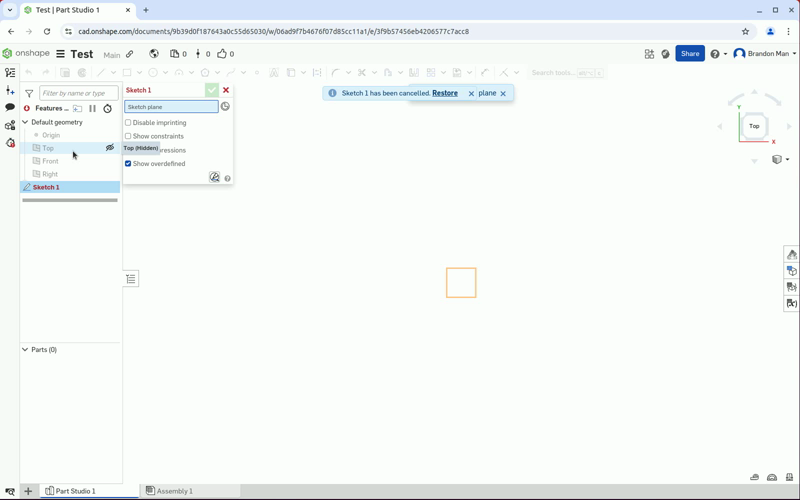
click(73, 150)
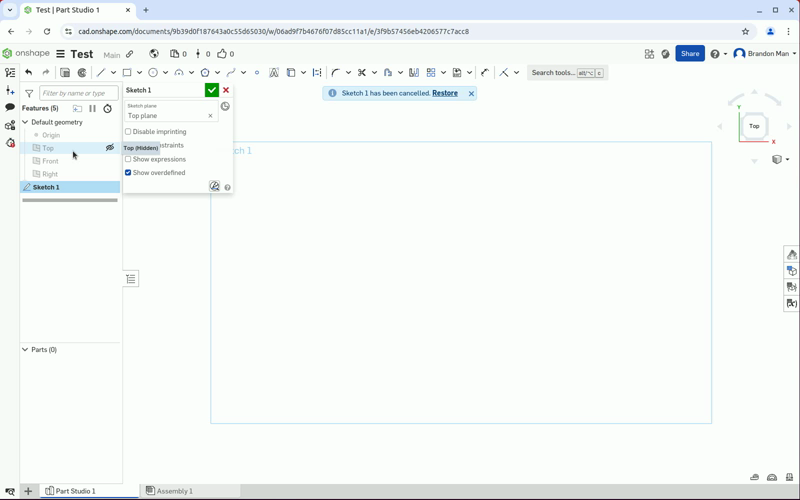
mouse_move(73, 352)
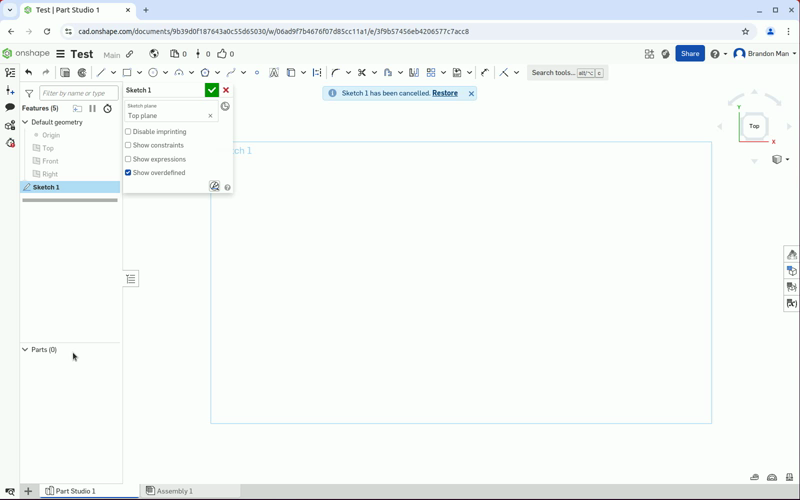
key(y)
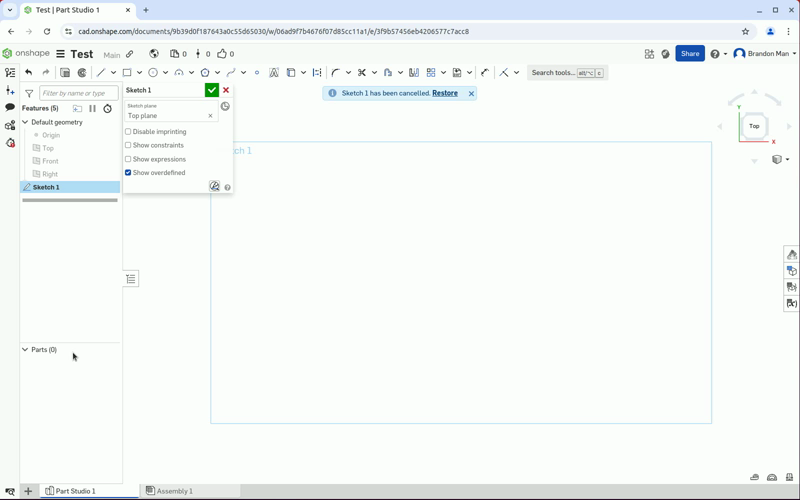
key(c)
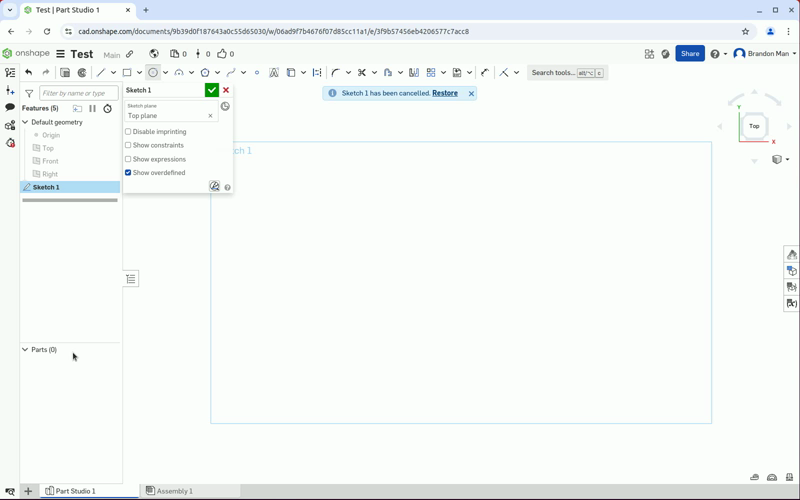
key_down(shift)
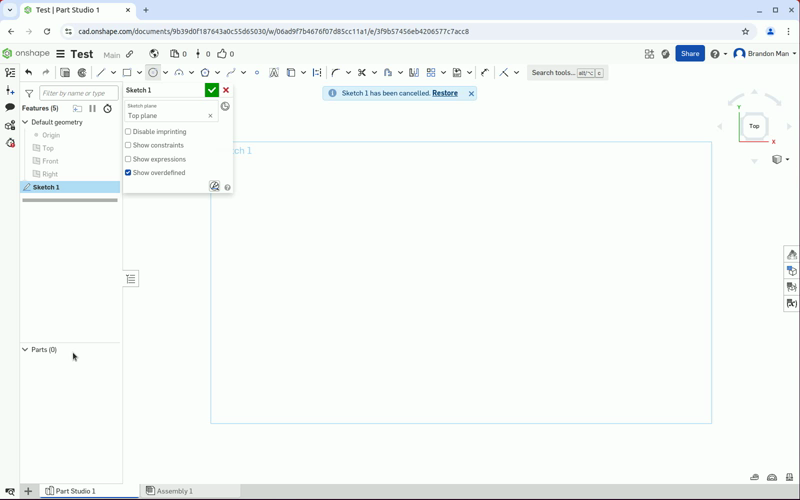
mouse_move(461, 282)
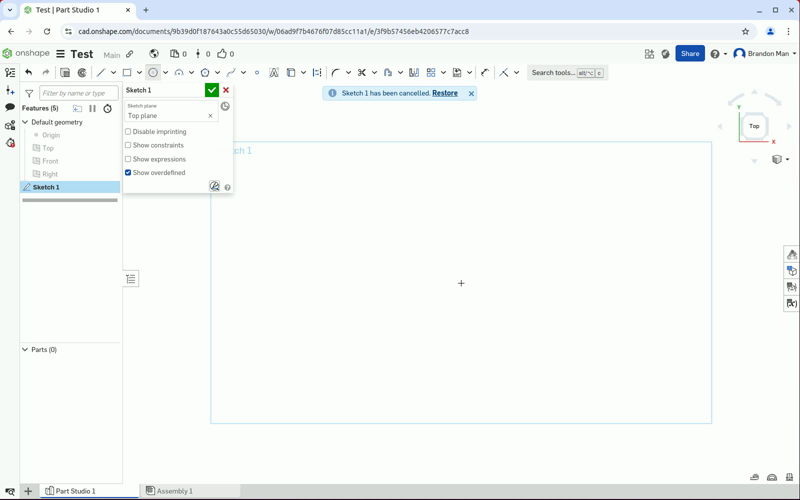
click(461, 282)
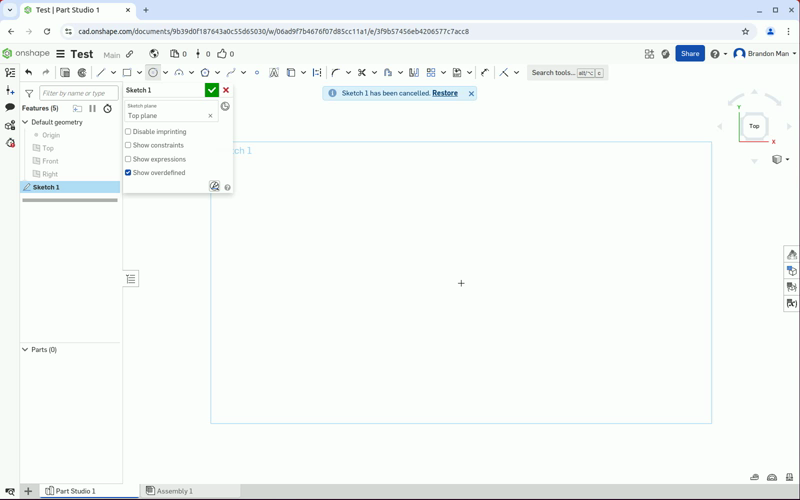
key_up(shift)
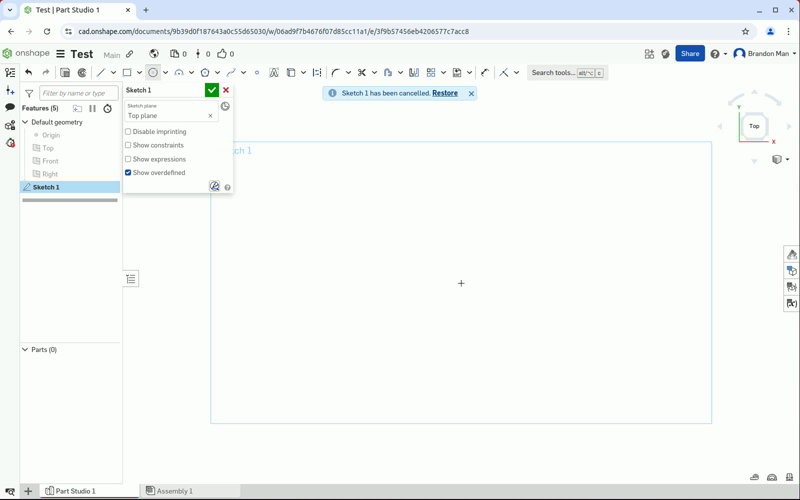
mouse_move(574, 282)
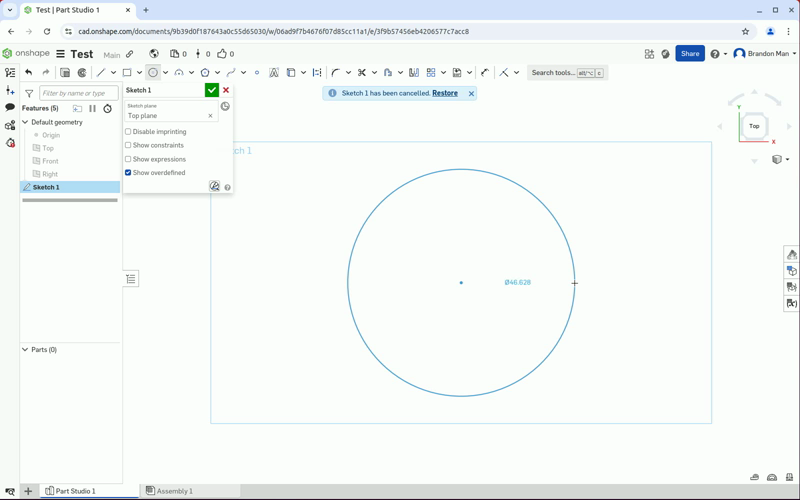
click(574, 282)
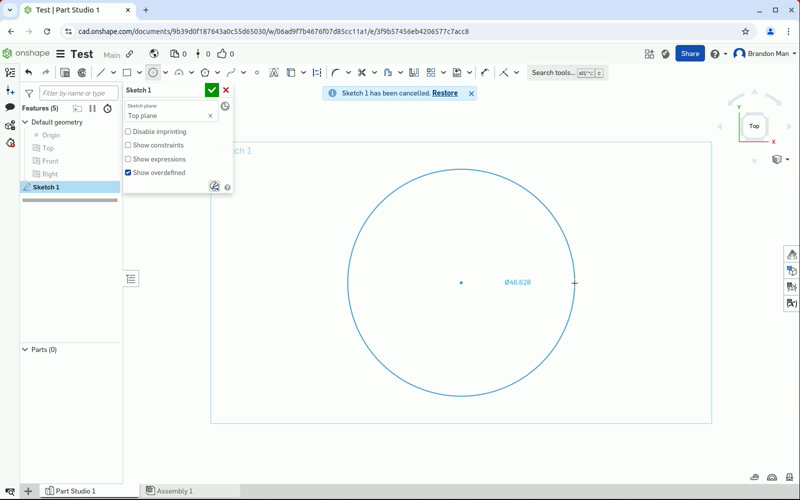
key(esc)
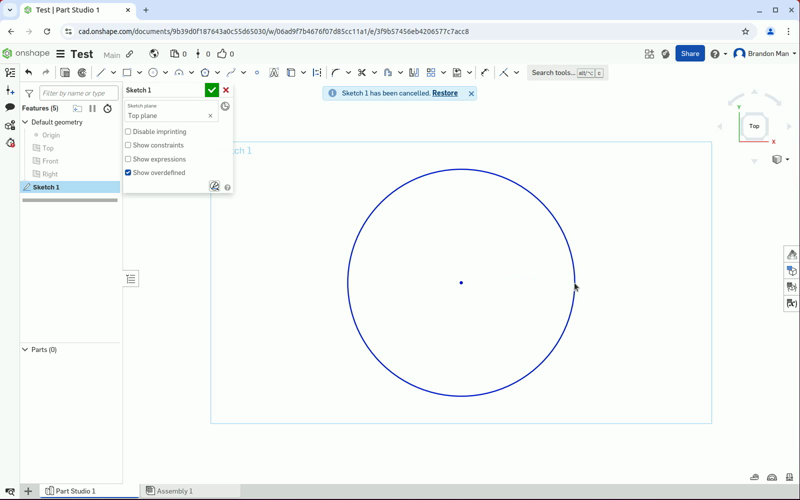
mouse_move(540, 270)
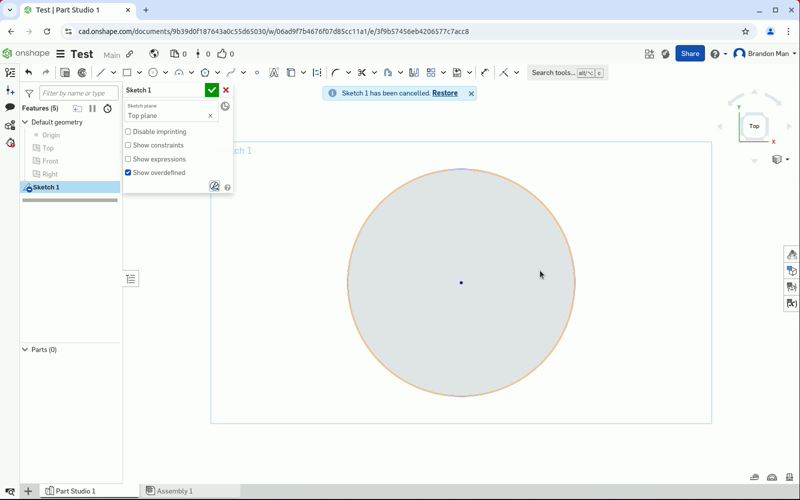
click(540, 270)
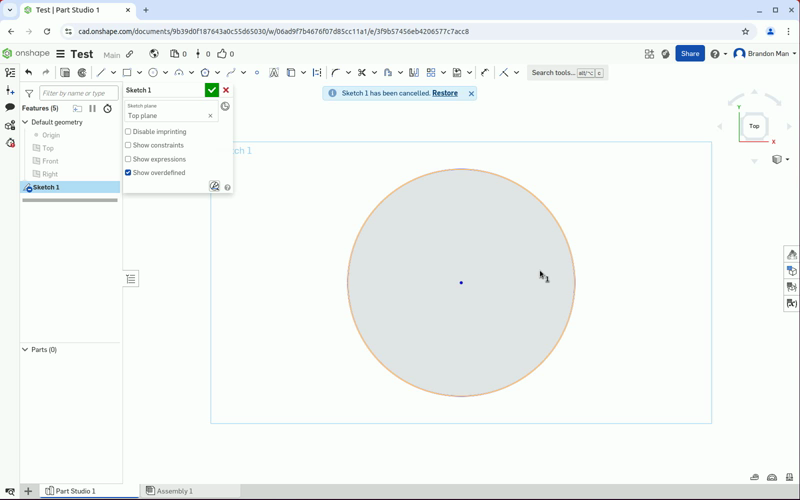
mouse_move(73, 352)
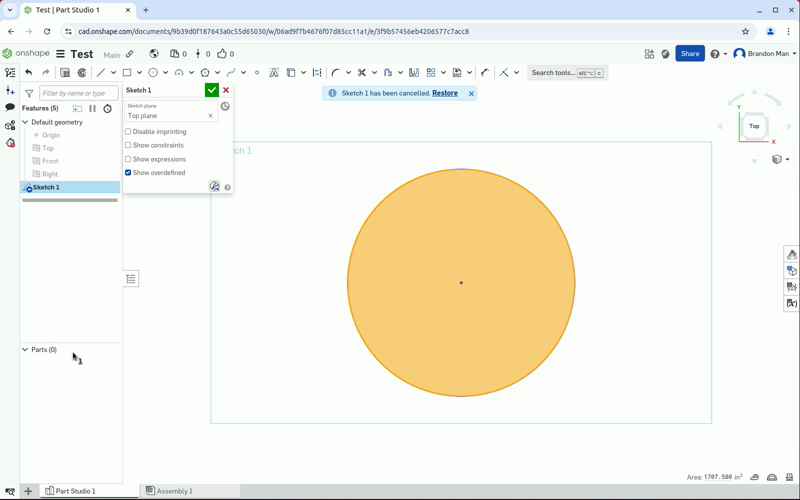
key(shift+y)
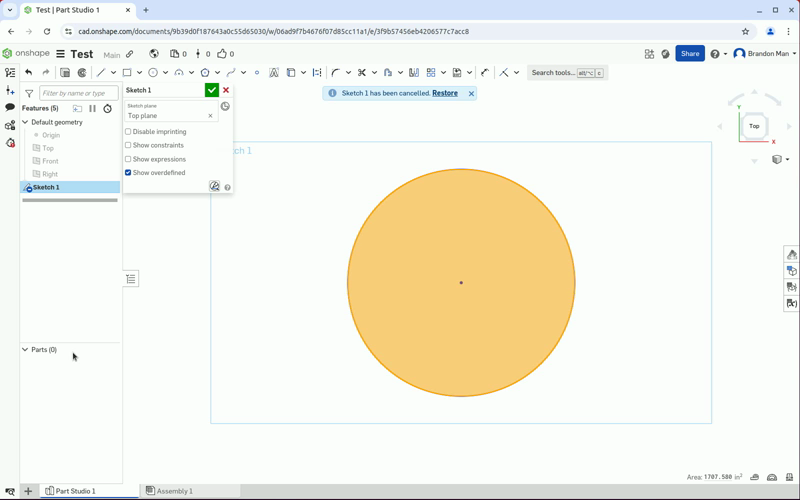
key(shift+e)
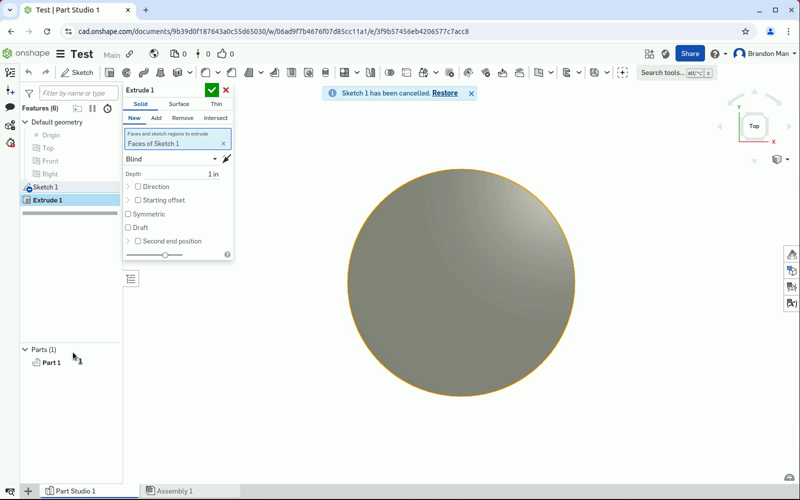
mouse_move(143, 106)
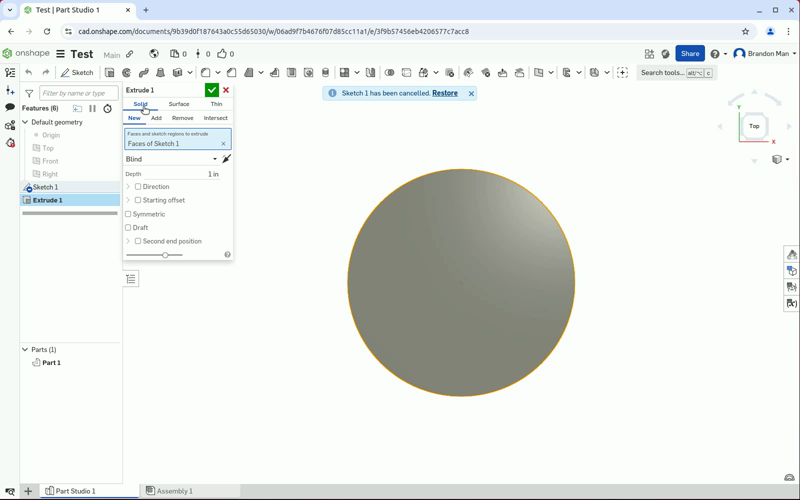
click(143, 106)
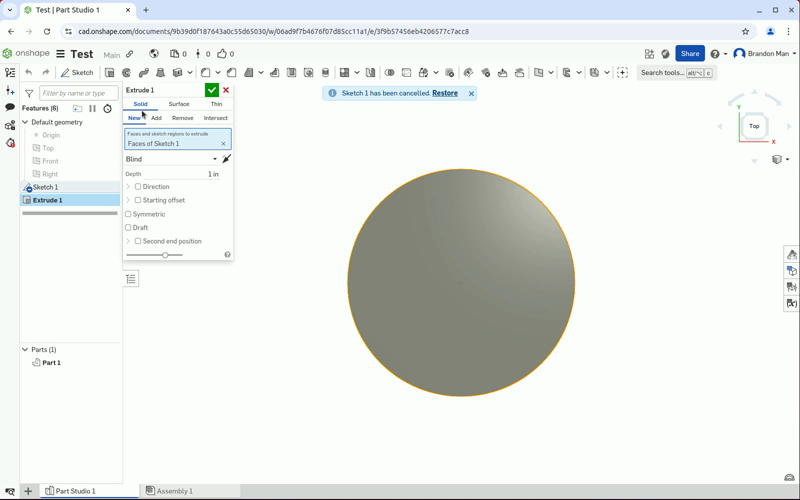
mouse_move(137, 120)
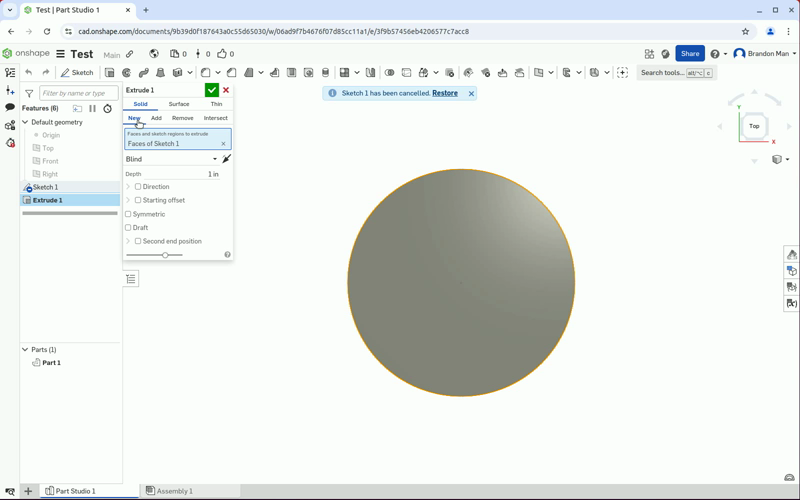
click(137, 120)
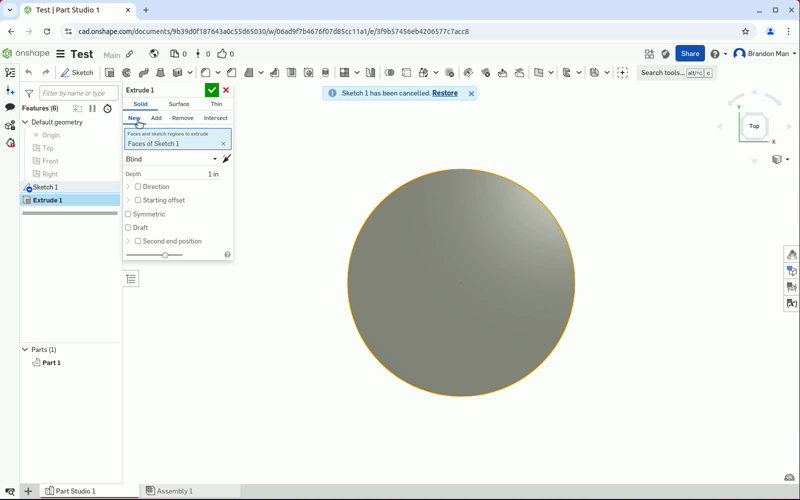
key(tab, 4)
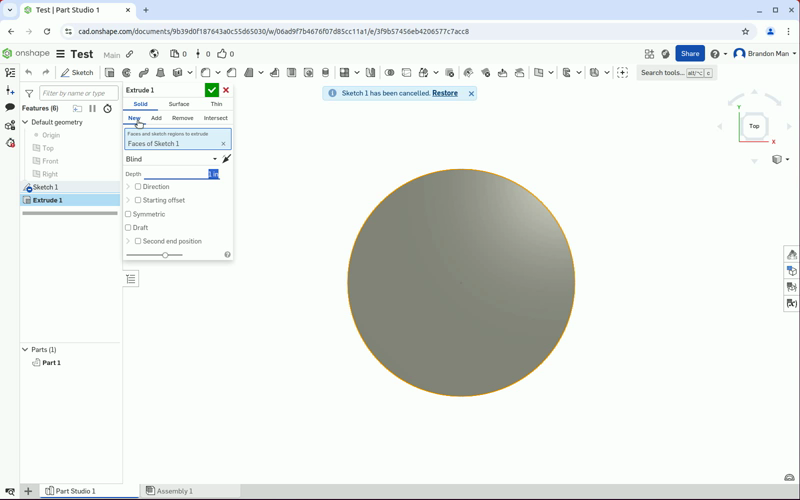
text(5.777)
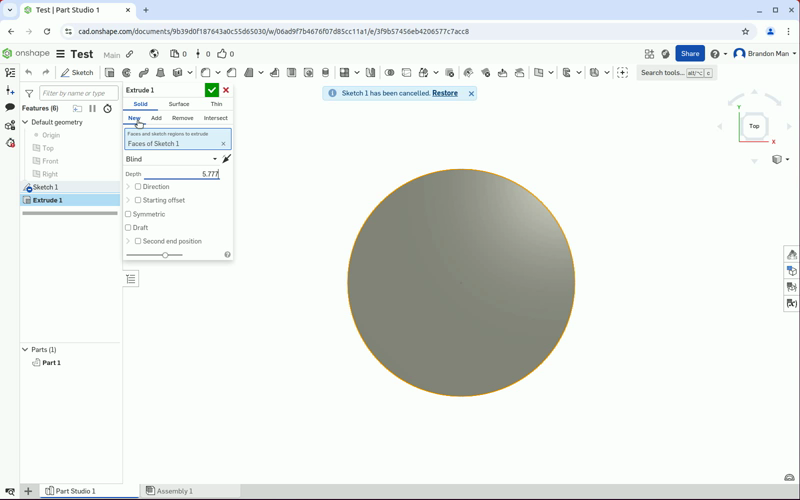
key(enter)
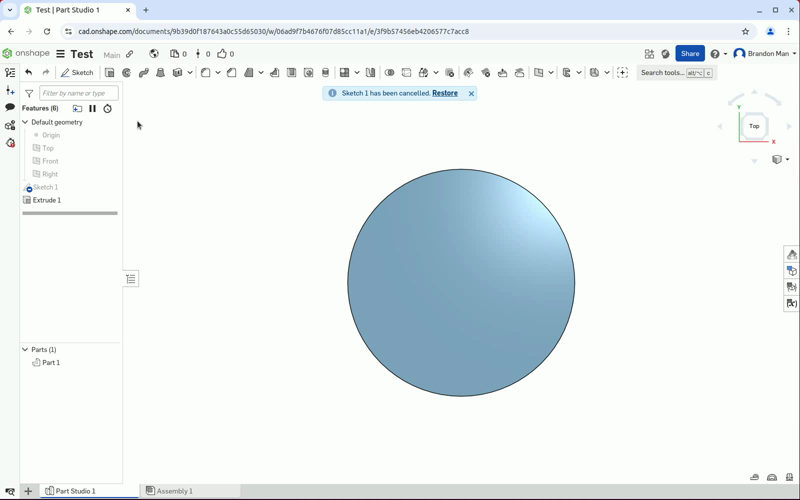
key(shift+h)
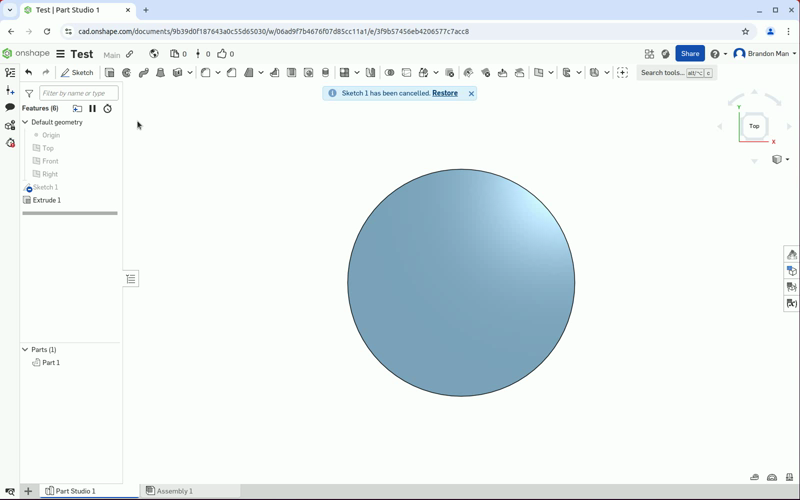
key(shift+h)
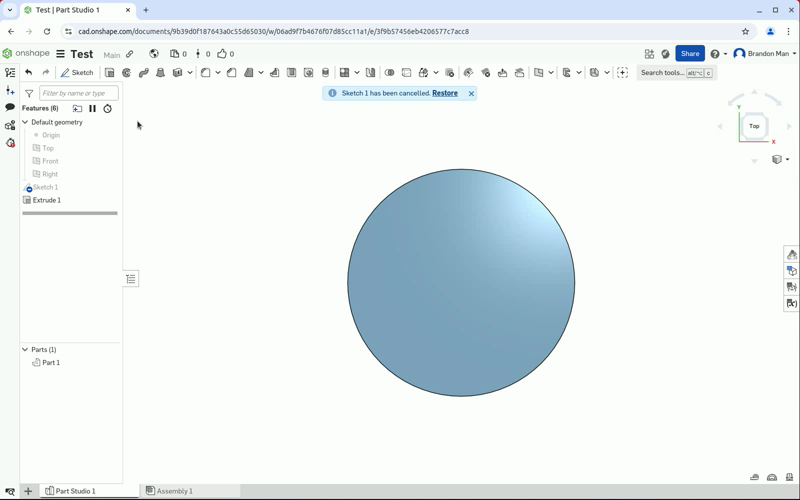
mouse_move(73, 189)
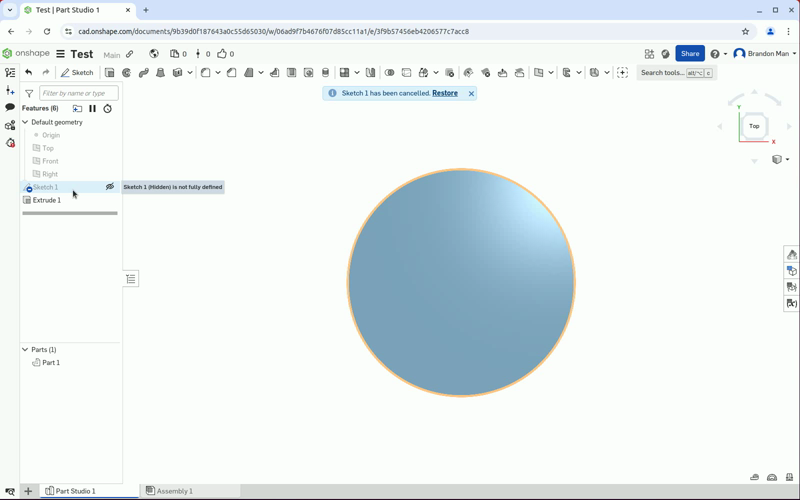
click(73, 189)
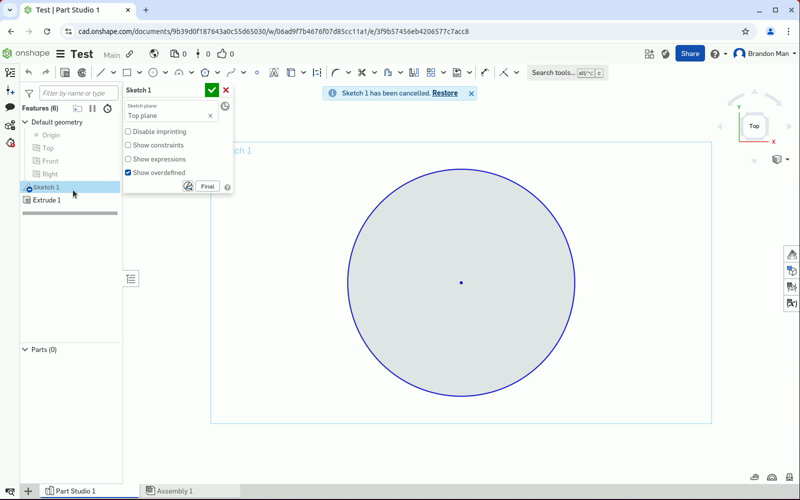
mouse_move(229, 92)
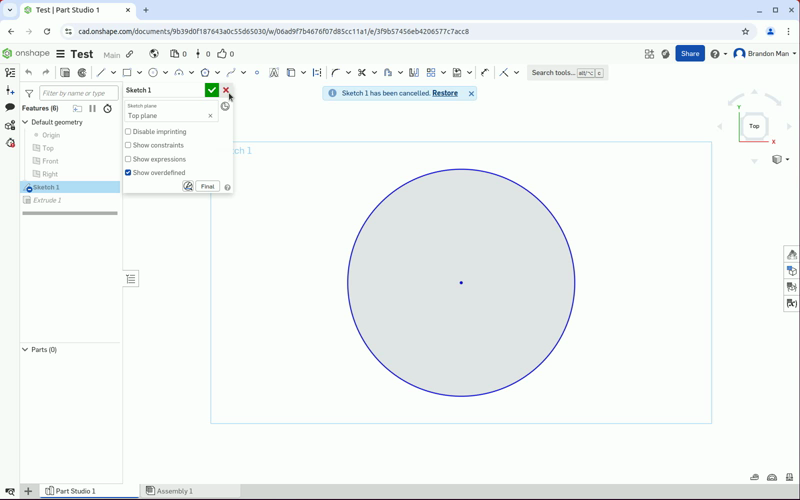
click(229, 92)
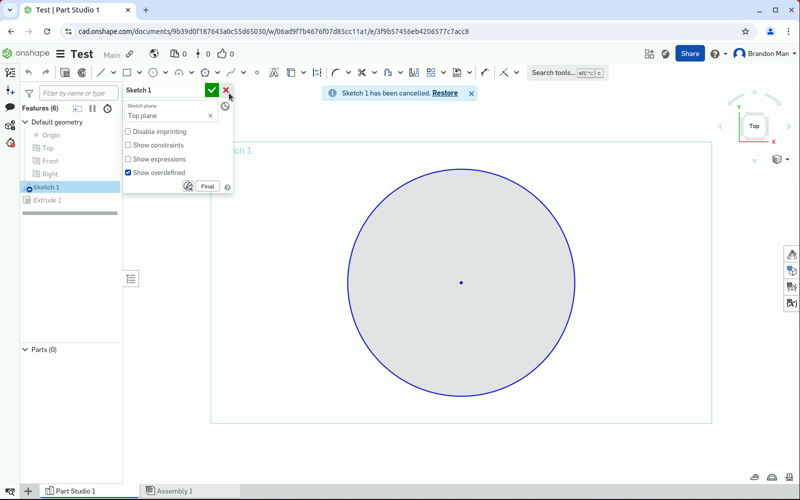
key(shift+s)
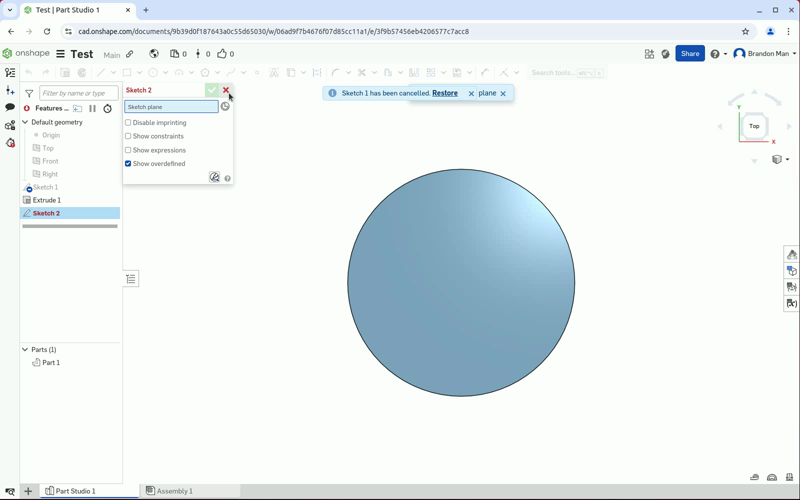
mouse_move(73, 150)
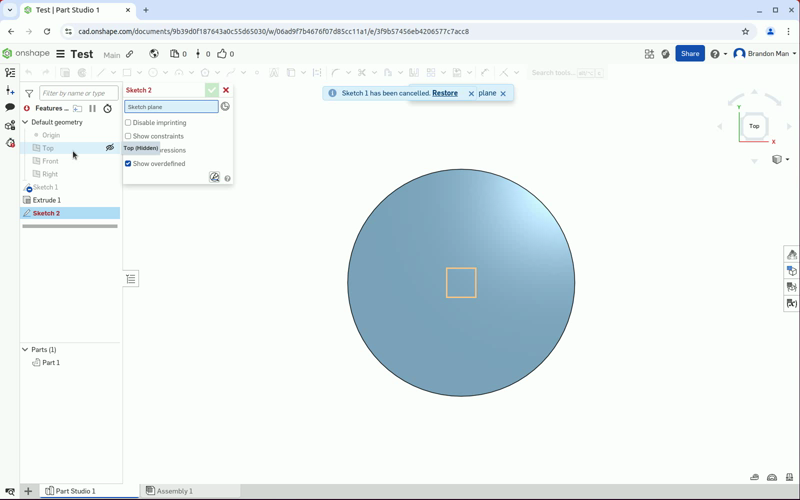
click(73, 150)
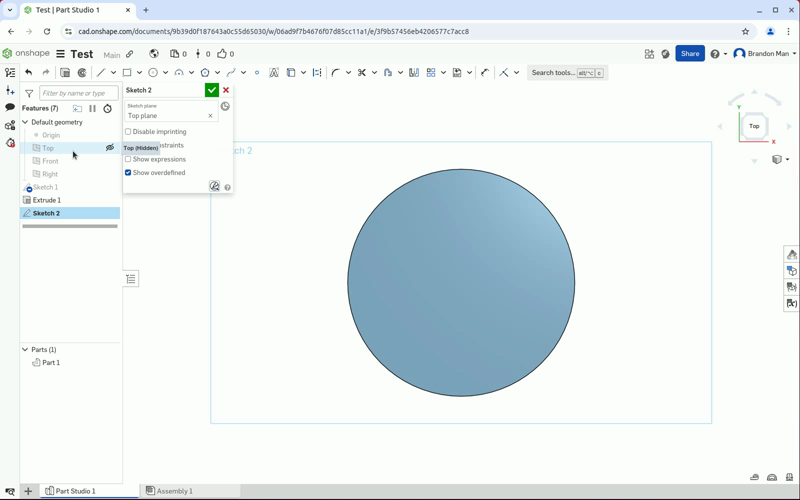
mouse_move(73, 352)
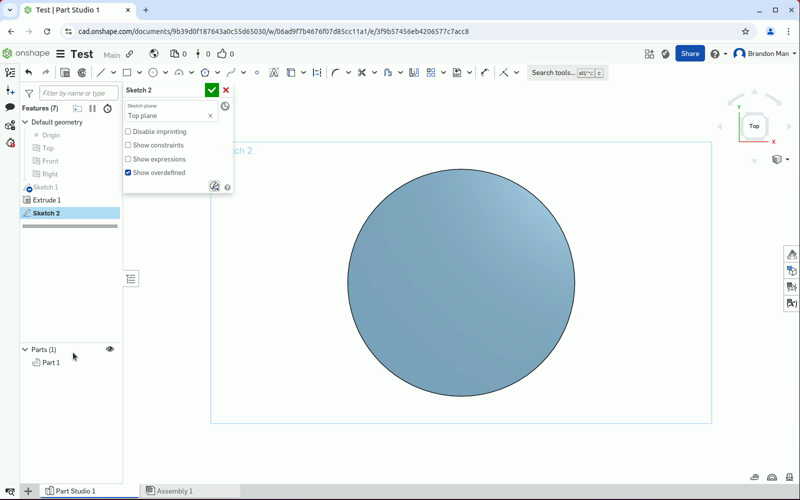
key(y)
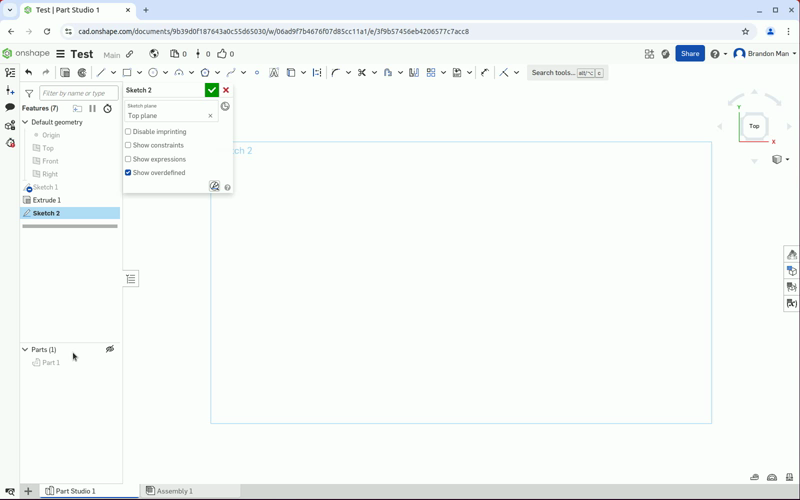
key(c)
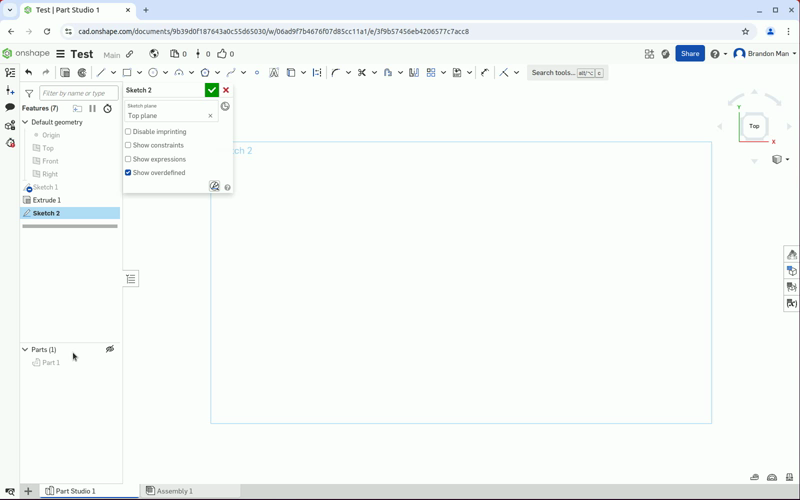
key_down(shift)
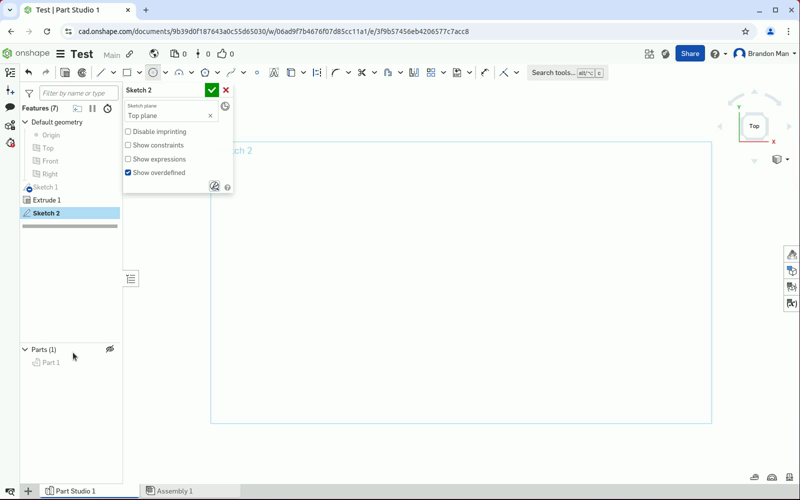
mouse_move(461, 282)
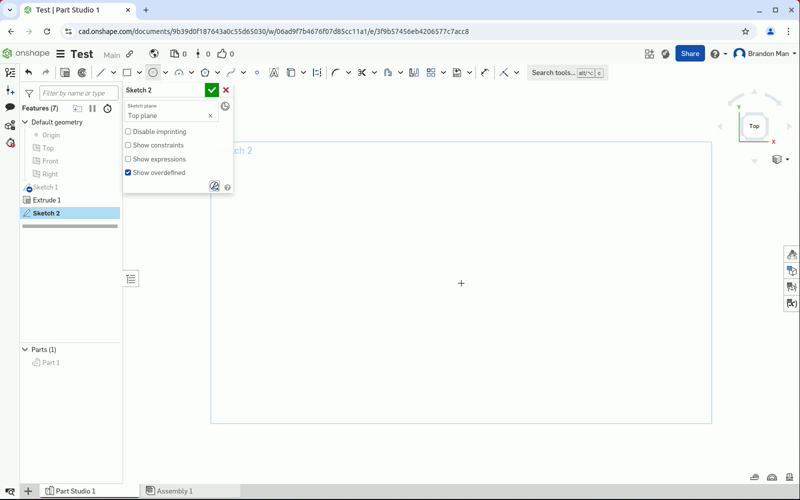
click(461, 282)
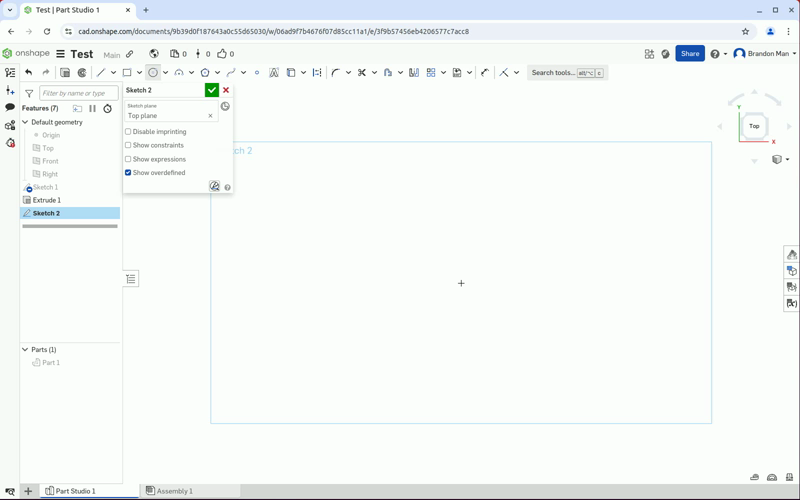
key_up(shift)
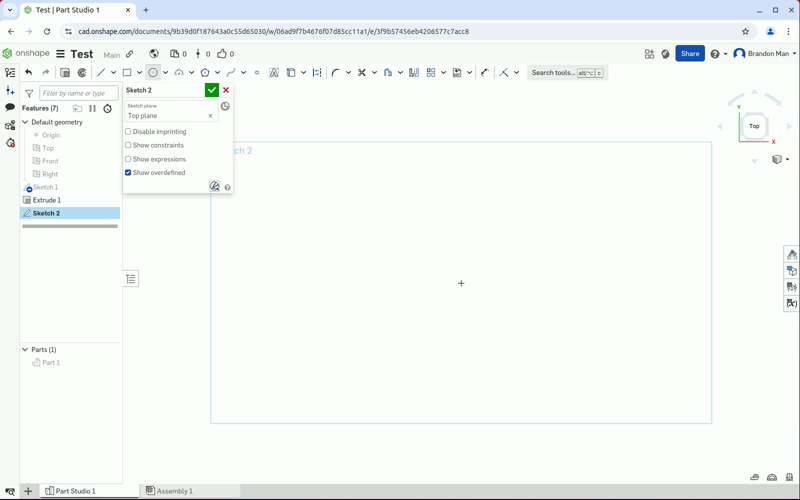
mouse_move(574, 282)
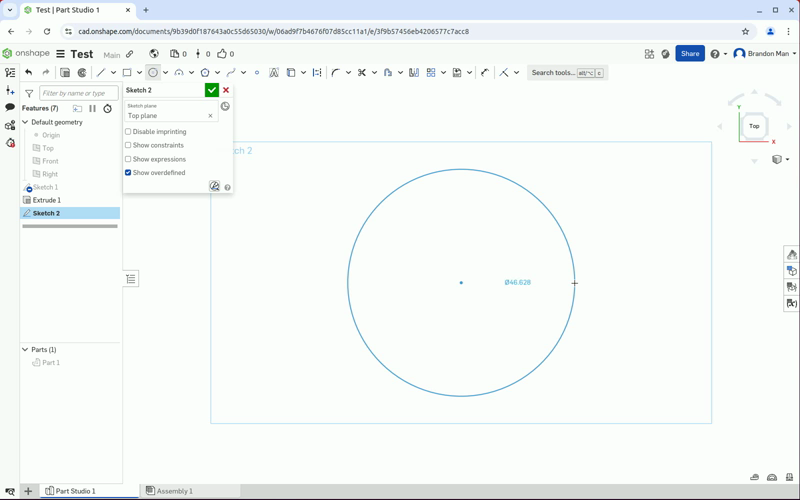
click(574, 282)
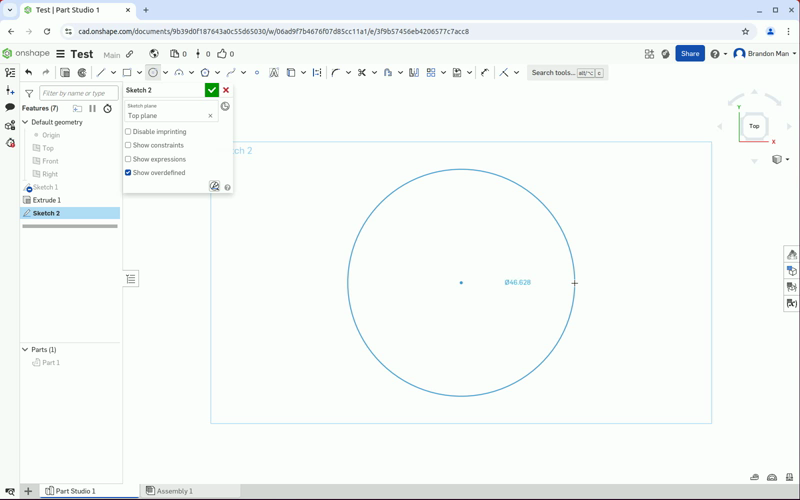
key(esc)
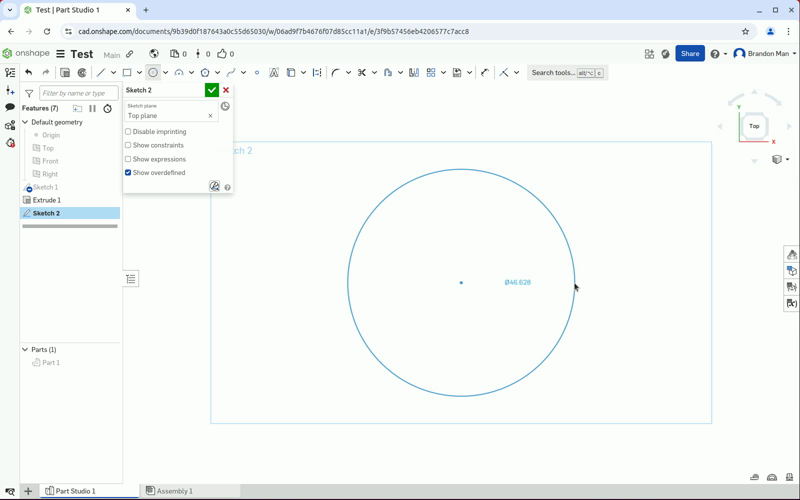
mouse_move(439, 244)
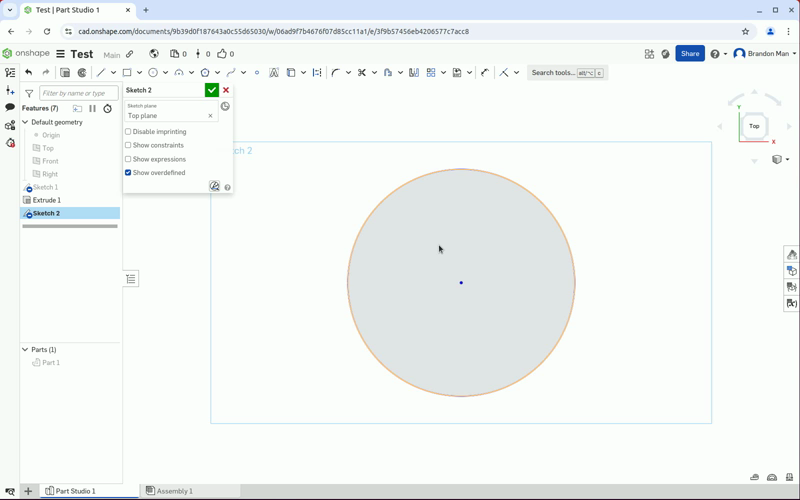
click(439, 244)
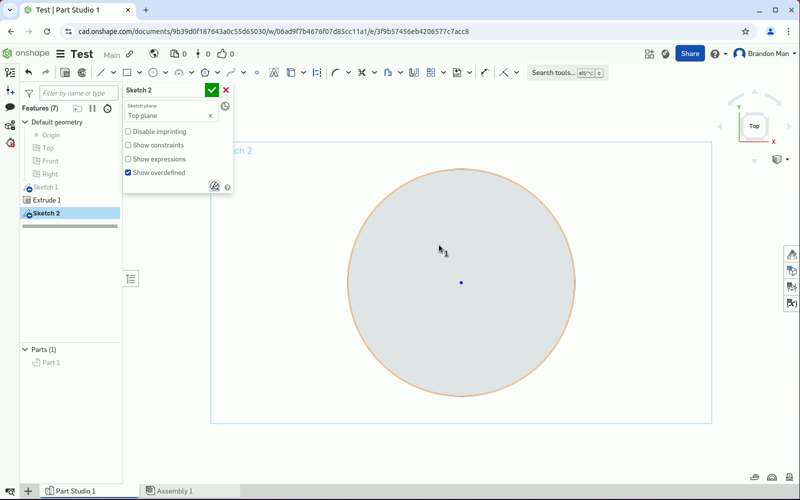
mouse_move(73, 352)
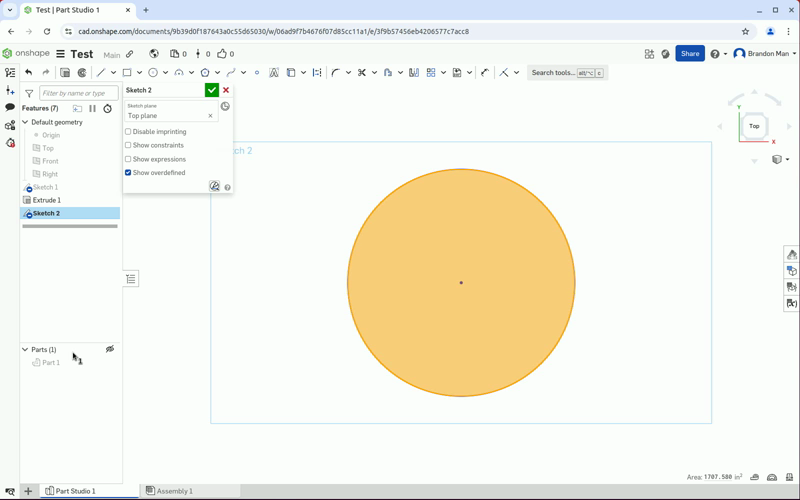
key(shift+y)
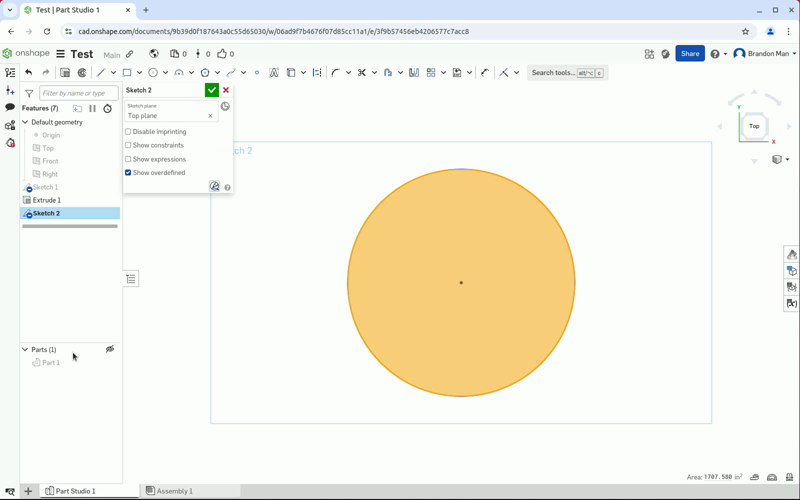
key(shift+e)
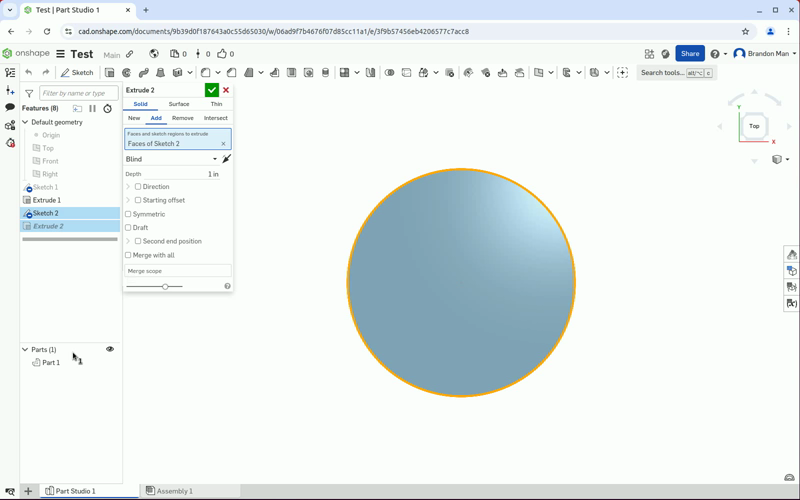
mouse_move(143, 106)
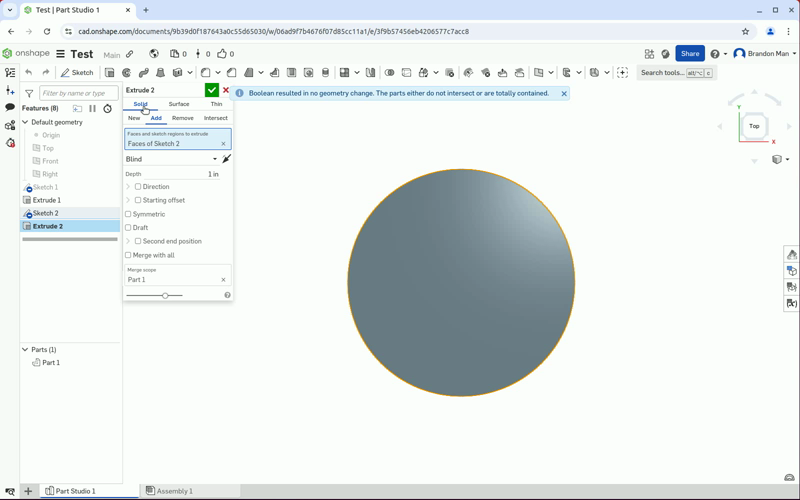
click(143, 106)
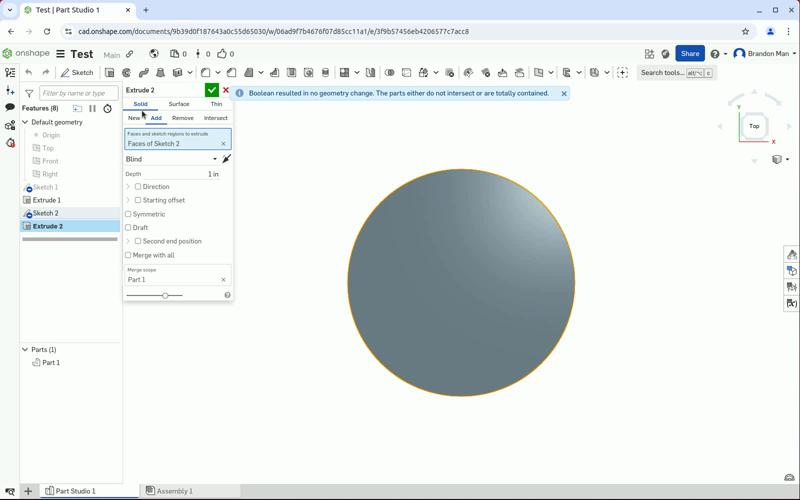
mouse_move(137, 120)
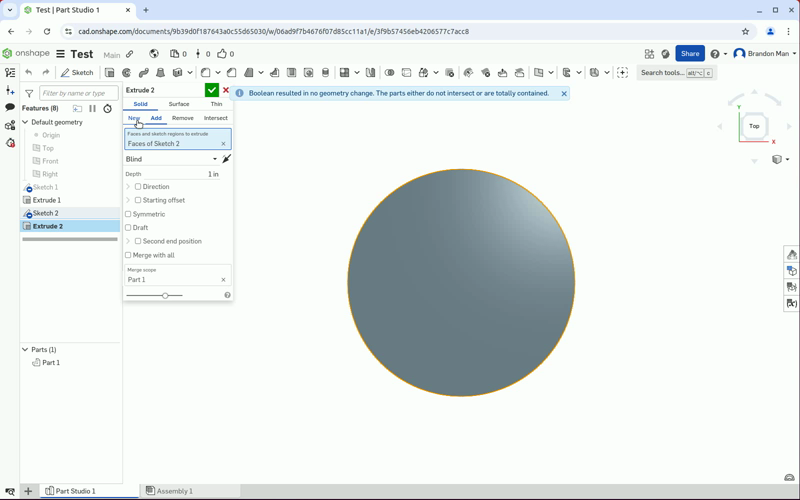
click(137, 120)
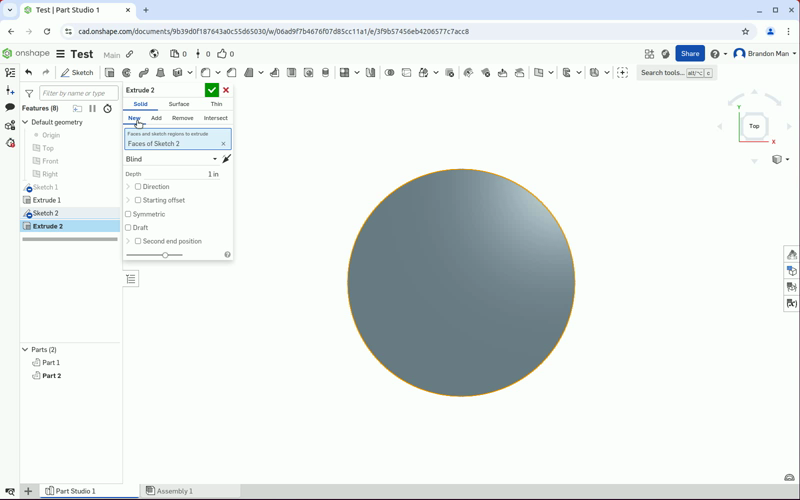
key(tab, 4)
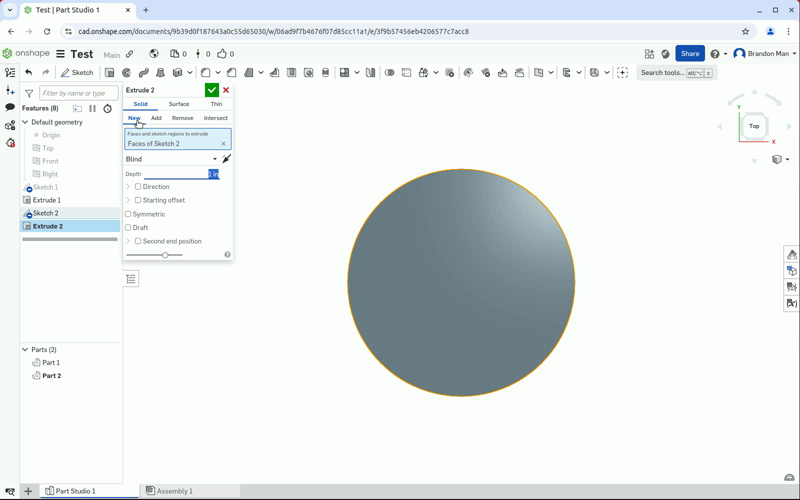
text(-1.444)
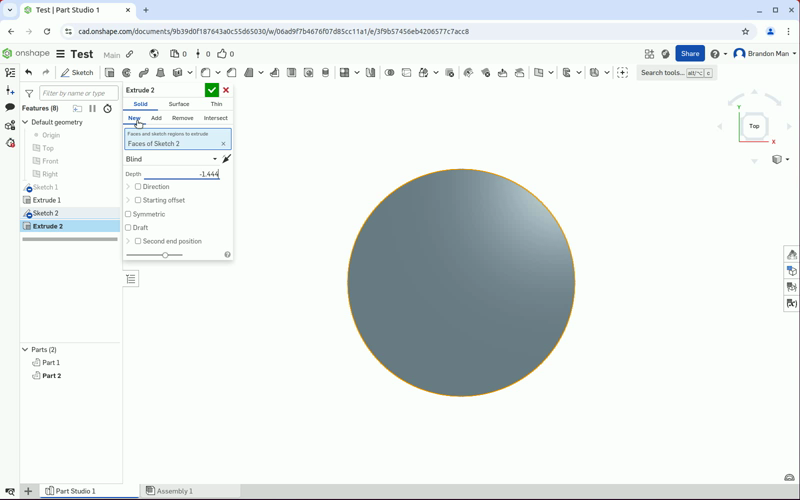
key(enter)
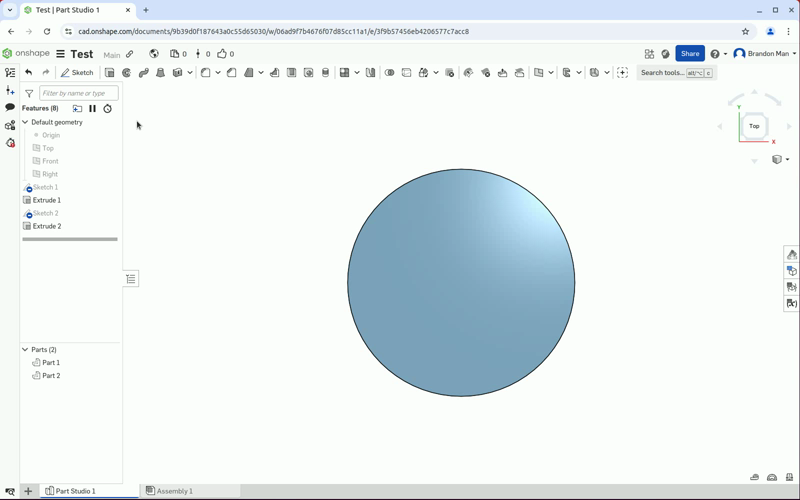
key(shift+h)
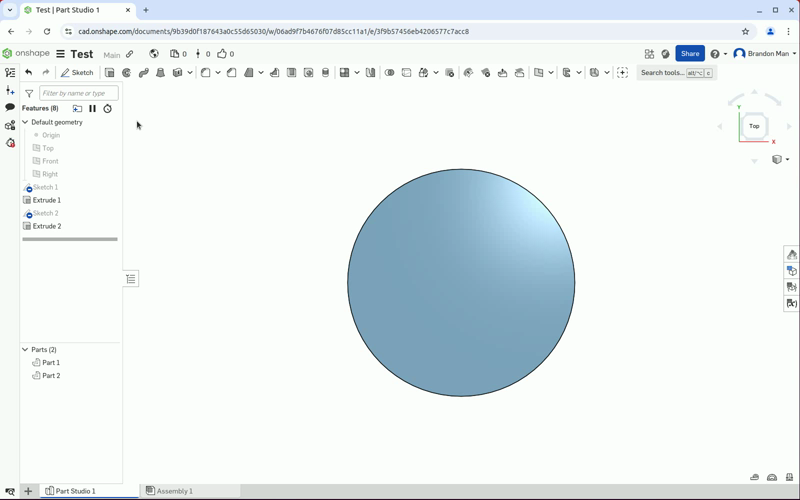
key(shift+h)
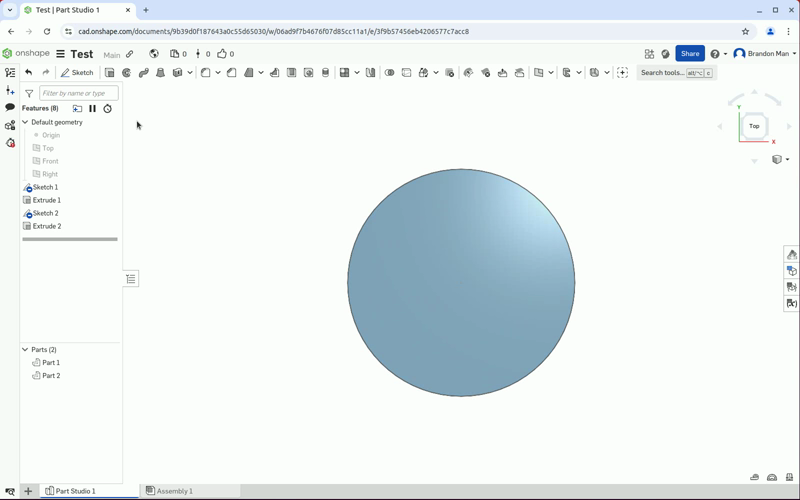
key(shift+7)
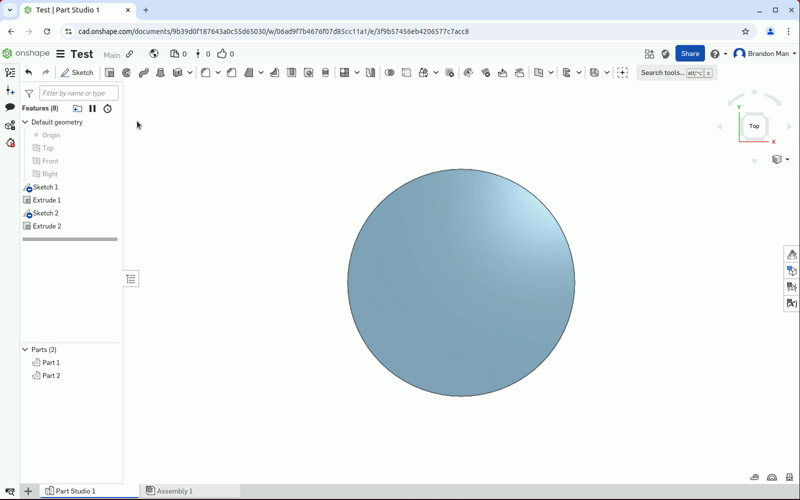
key(up, 3)
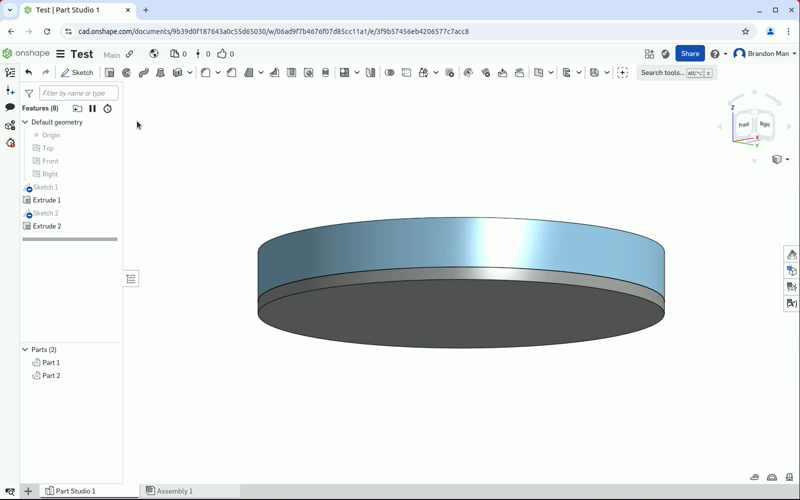
key(left, 3)
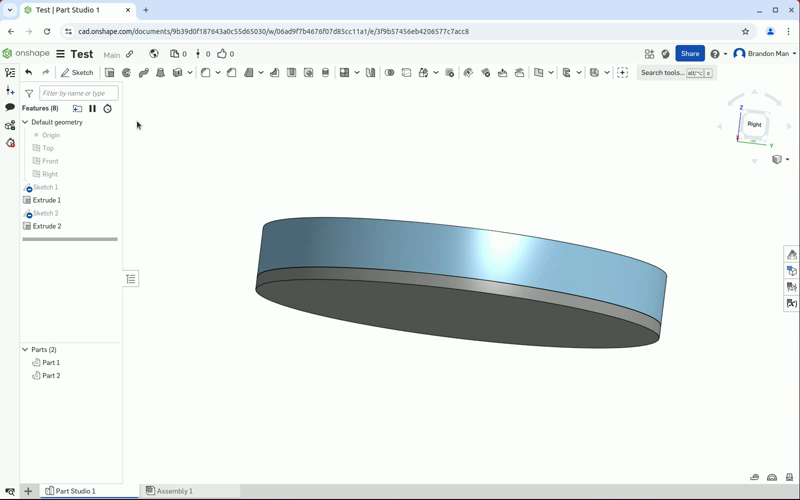
key(right, 3)
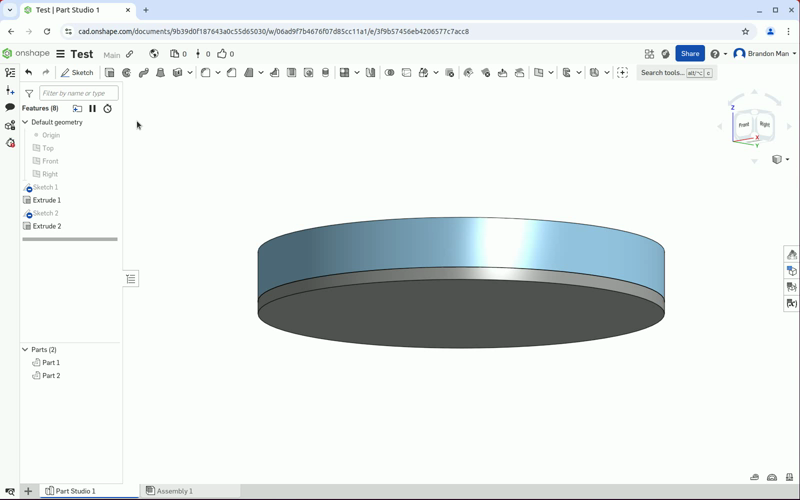
key(down, 3)
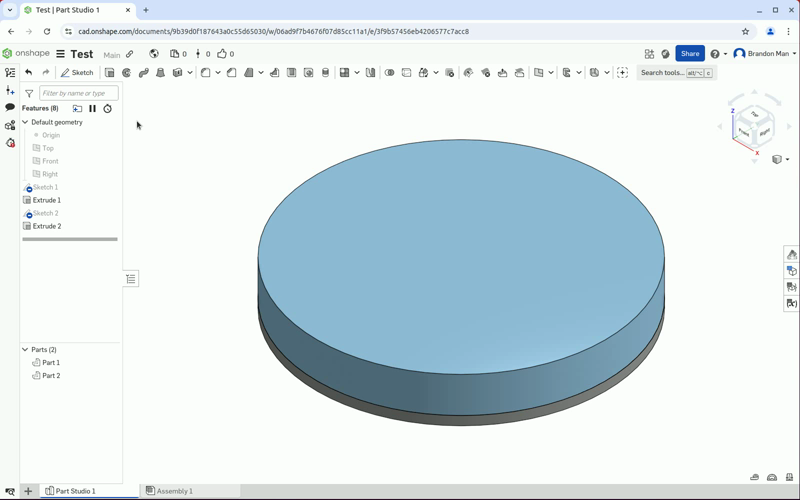
mouse_move(73, 189)
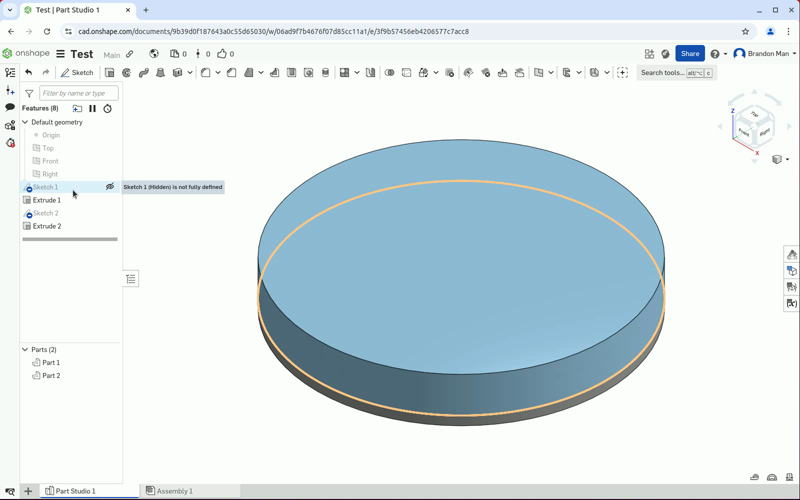
click(73, 189)